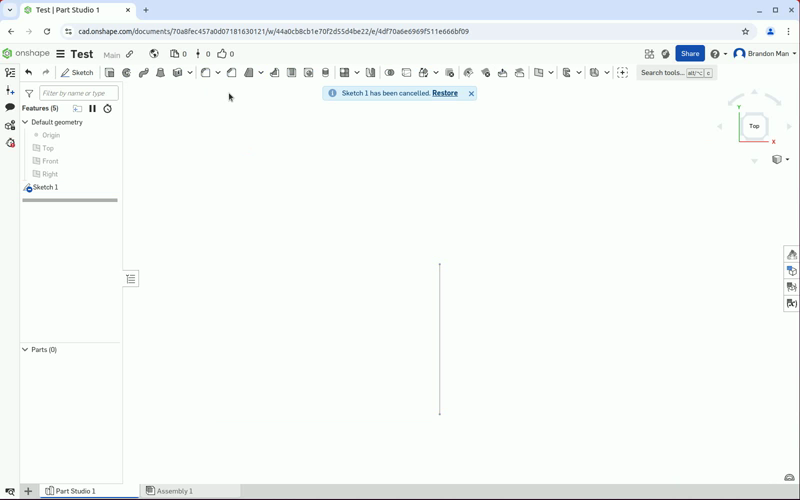
key(shift+h)
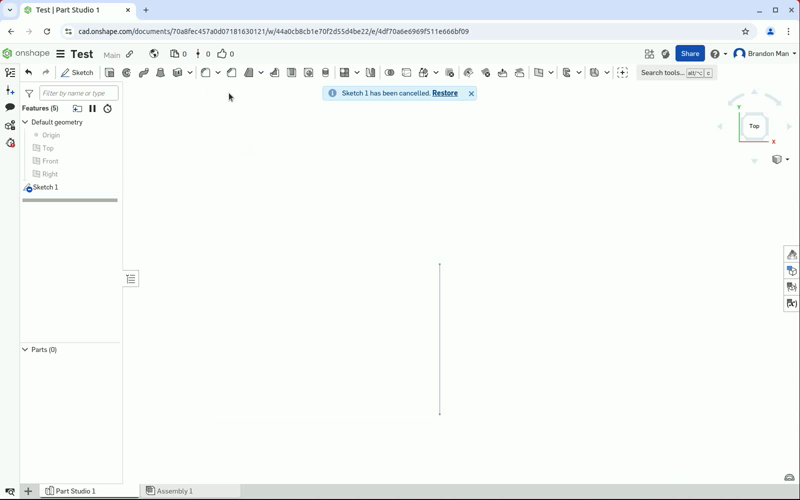
key(shift+s)
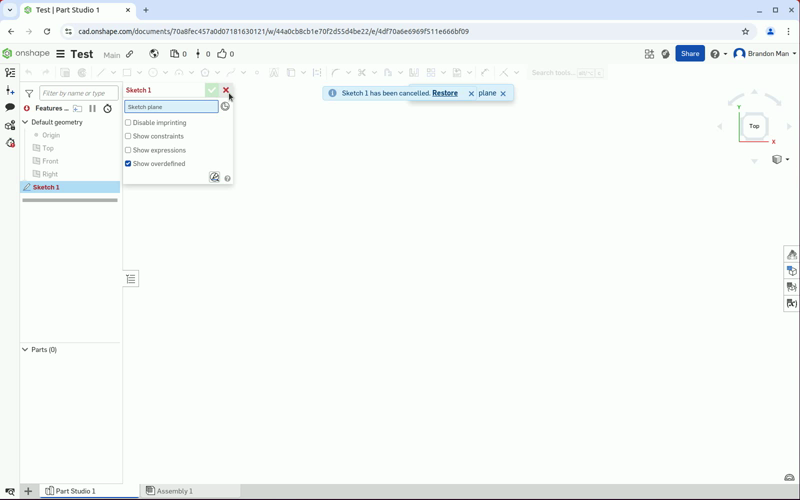
mouse_move(73, 150)
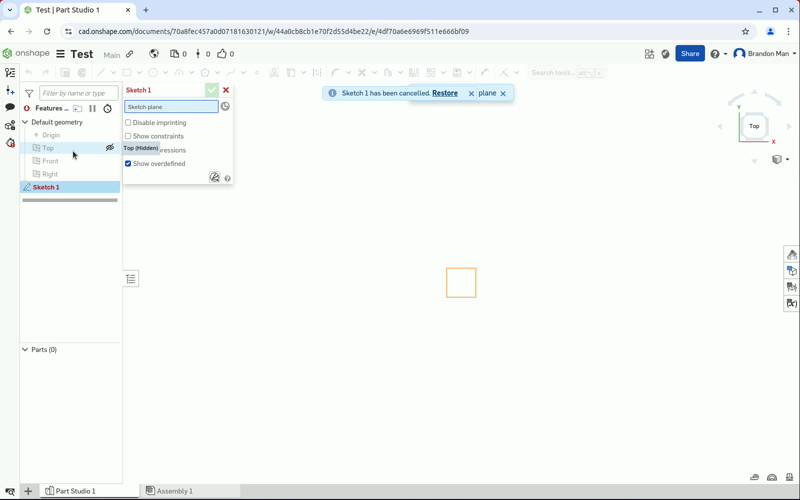
click(73, 150)
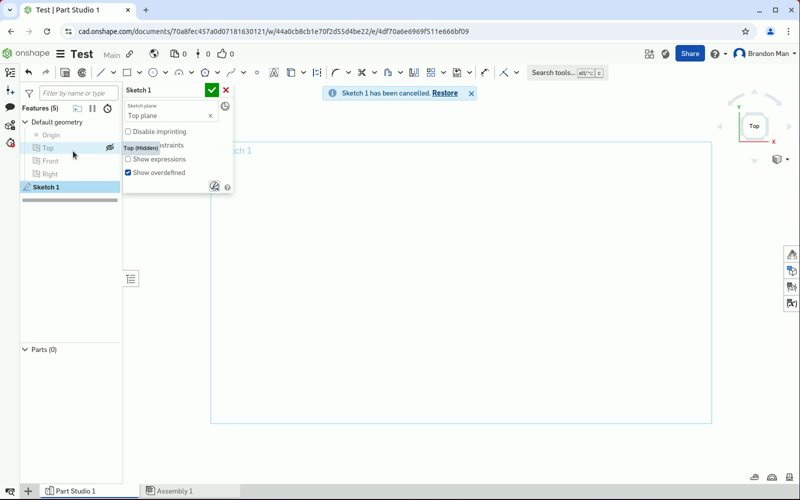
mouse_move(73, 352)
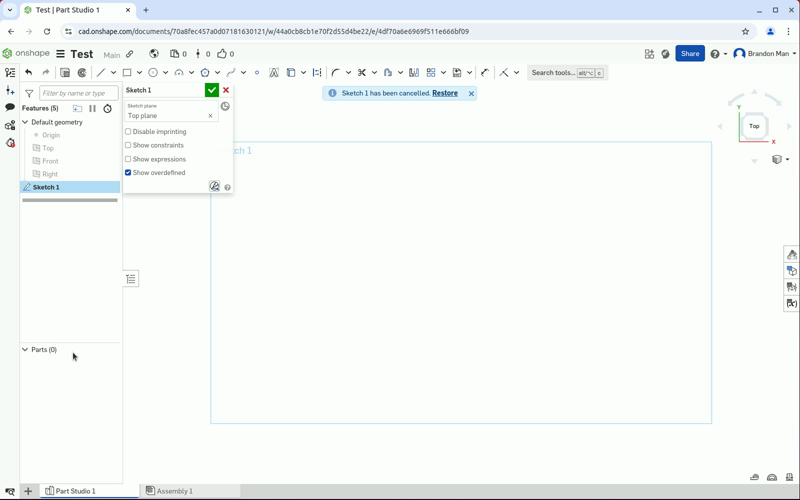
key(y)
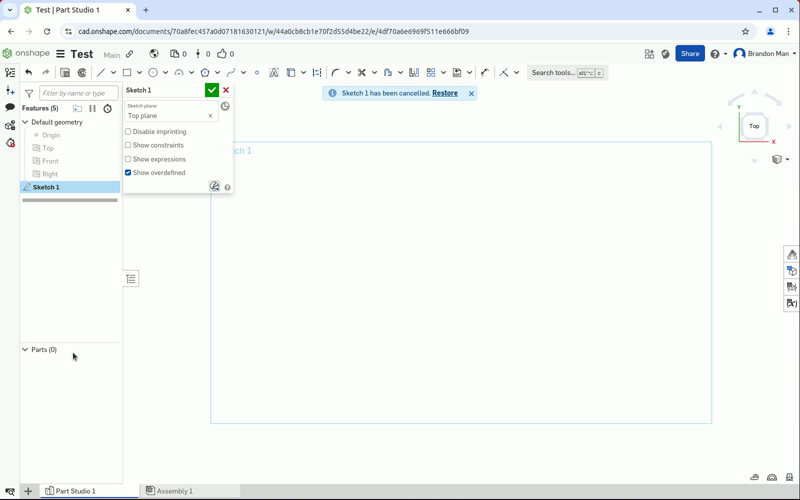
key(c)
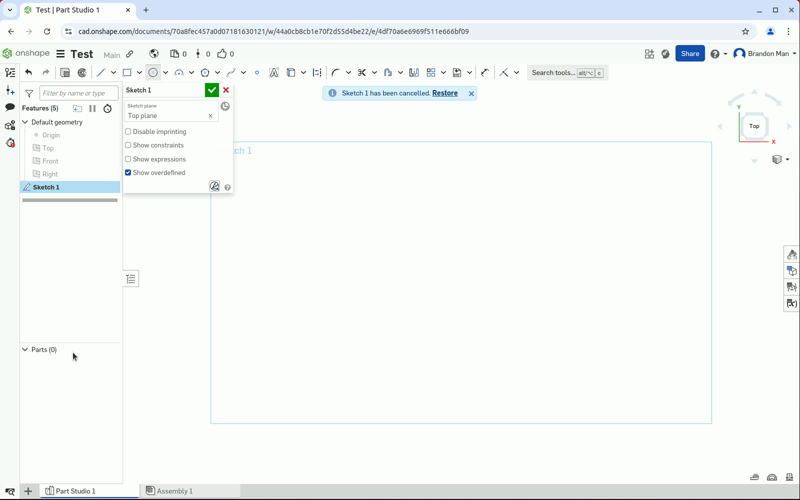
key_down(shift)
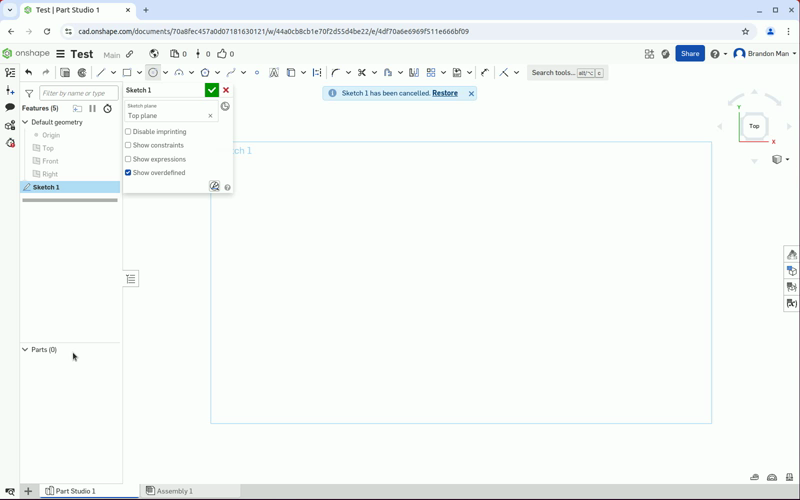
mouse_move(460, 282)
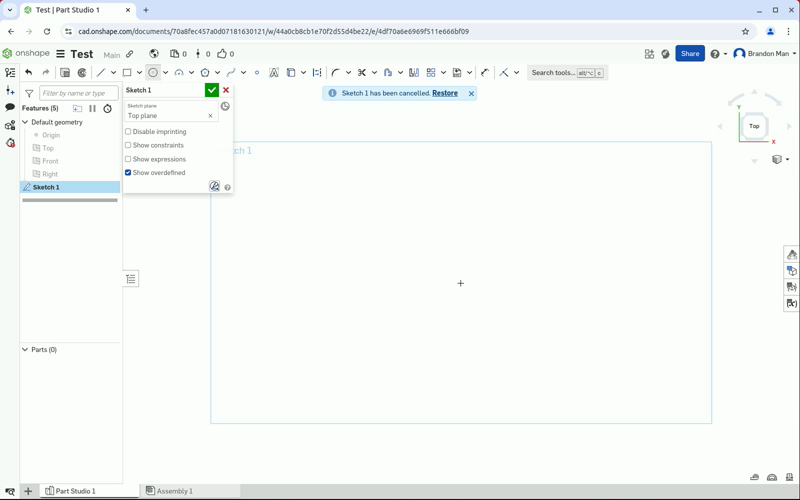
click(460, 282)
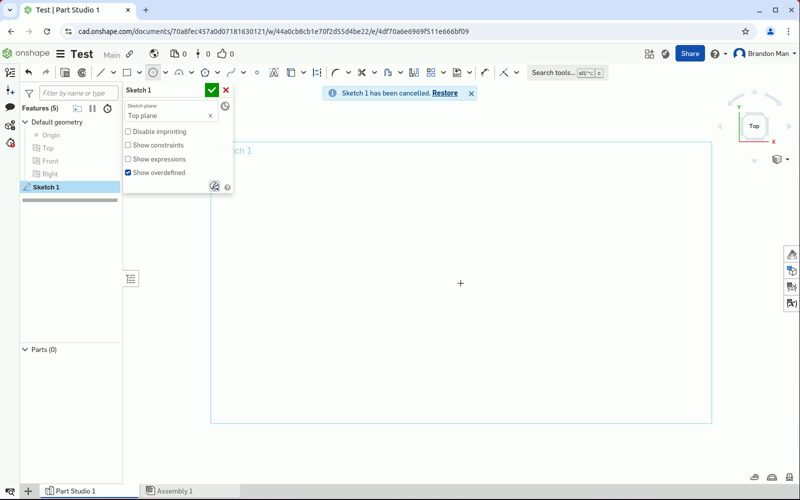
key_up(shift)
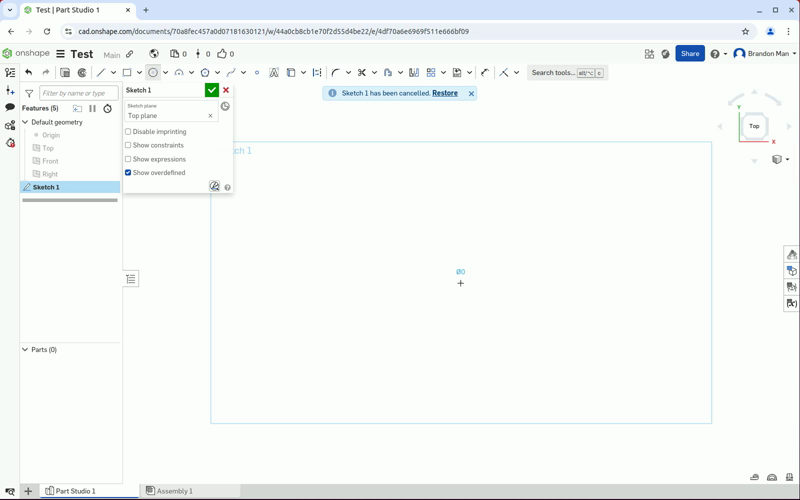
mouse_move(499, 282)
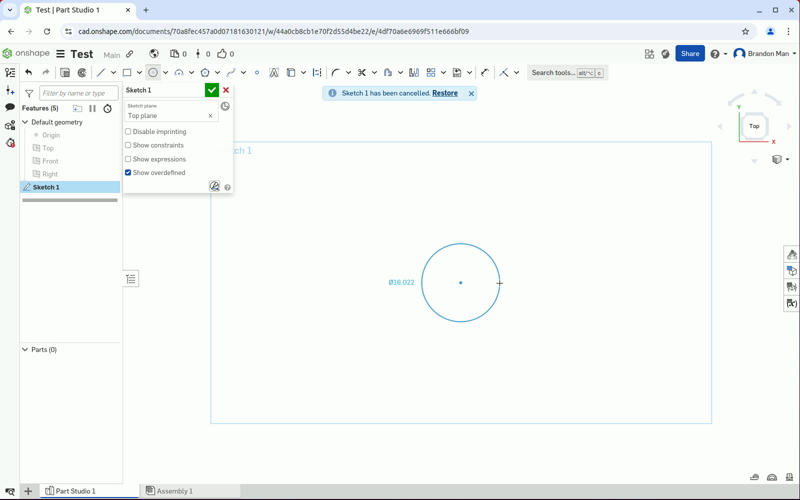
click(499, 282)
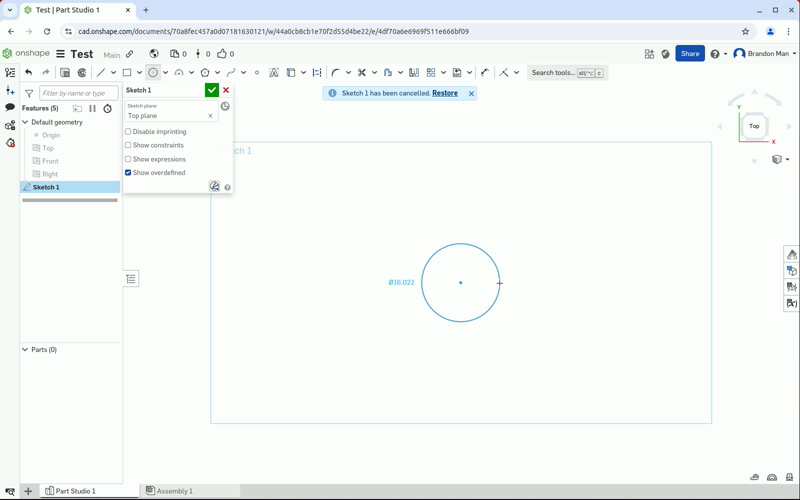
key(esc)
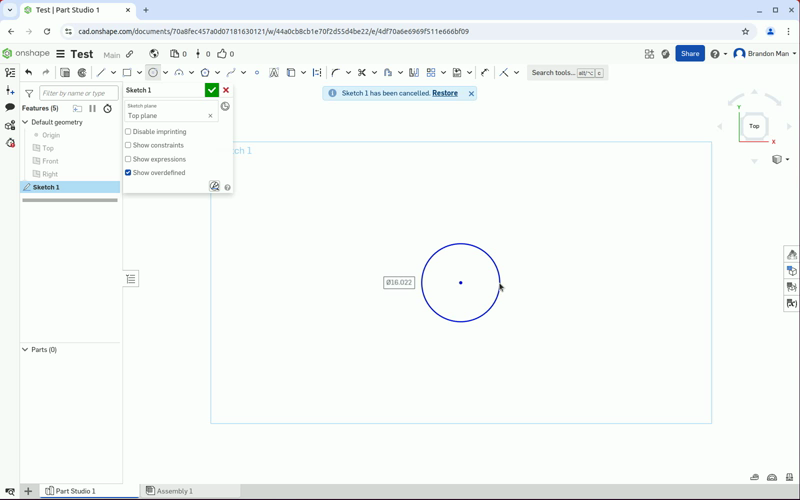
mouse_move(479, 293)
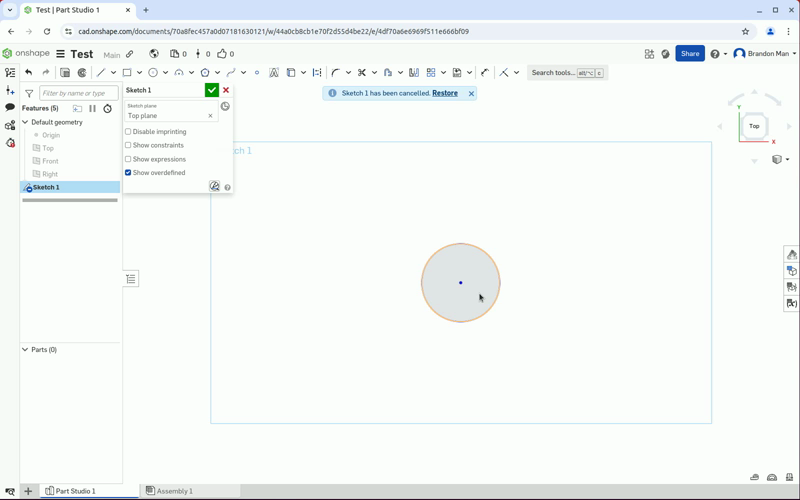
click(479, 293)
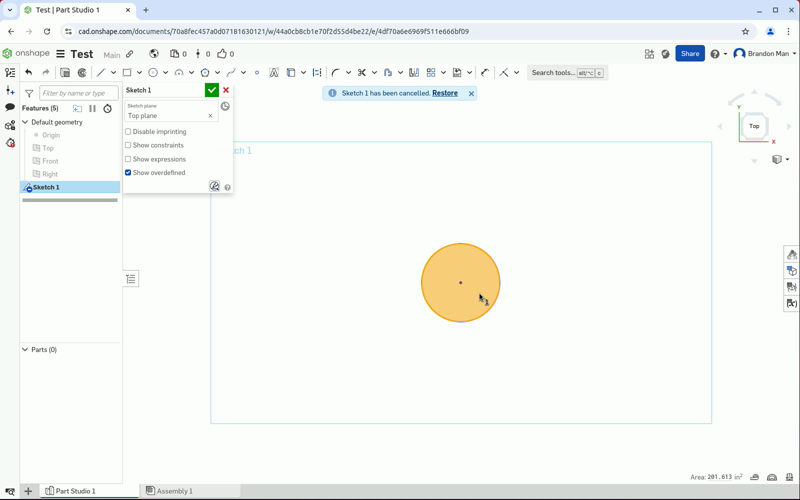
mouse_move(73, 352)
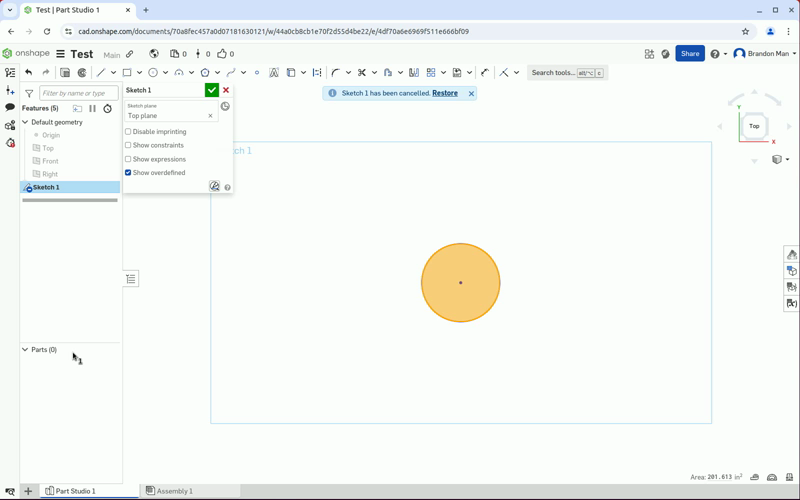
key(shift+y)
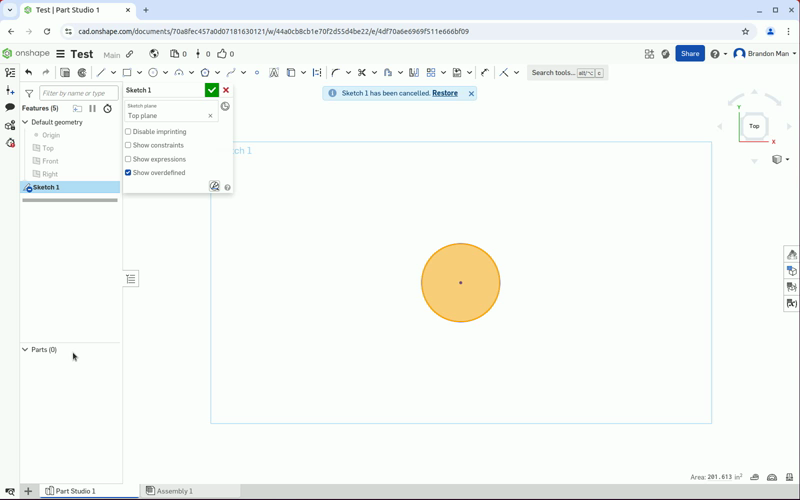
key(shift+e)
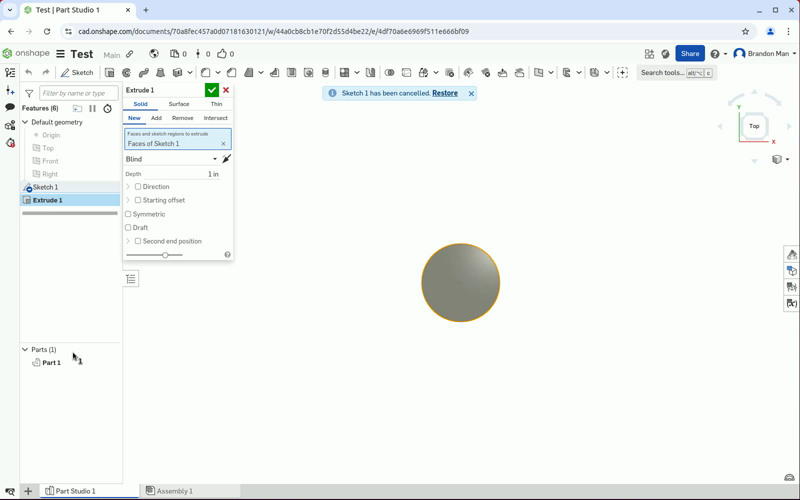
mouse_move(143, 106)
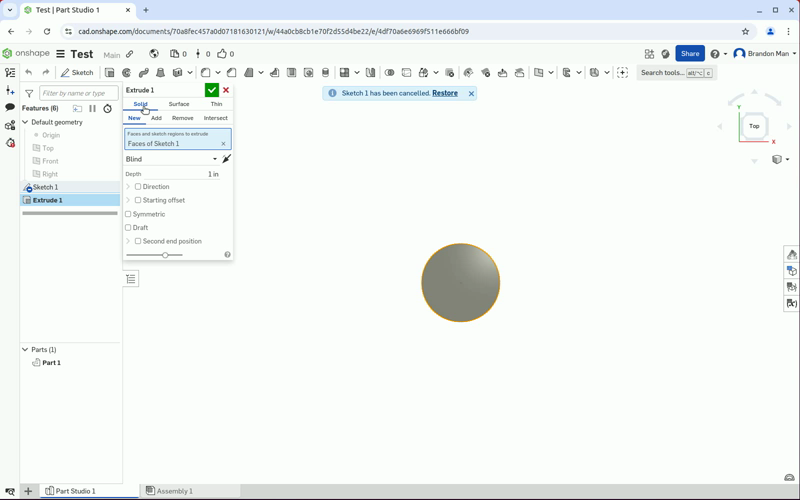
click(143, 106)
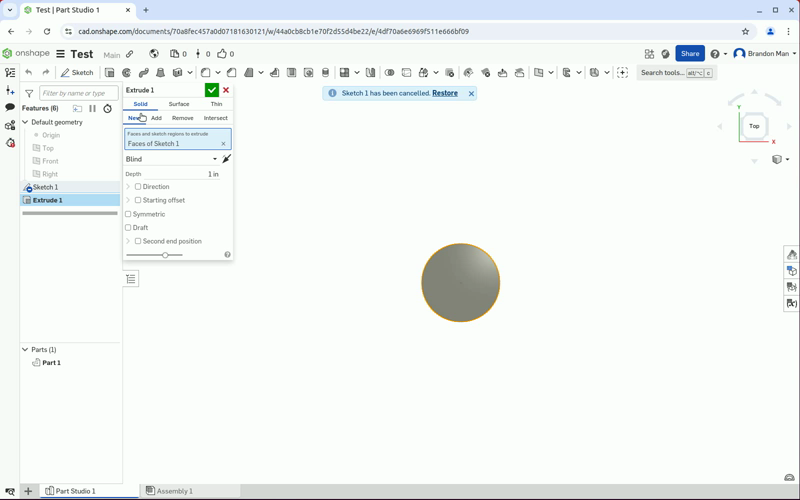
mouse_move(137, 120)
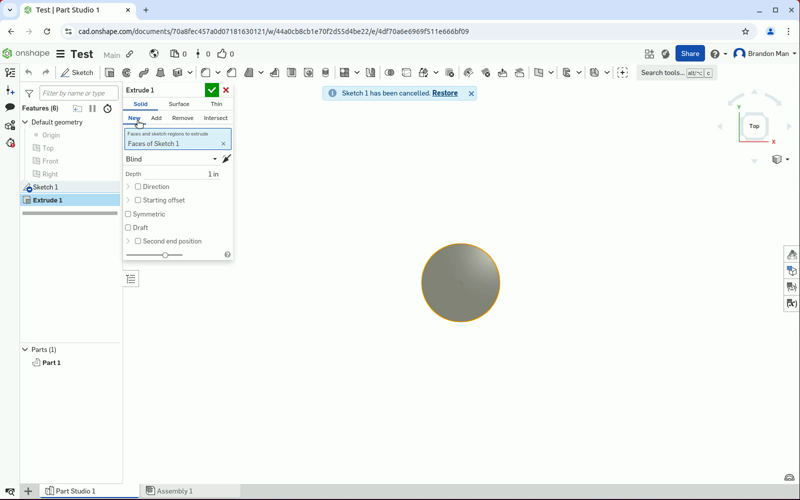
click(137, 120)
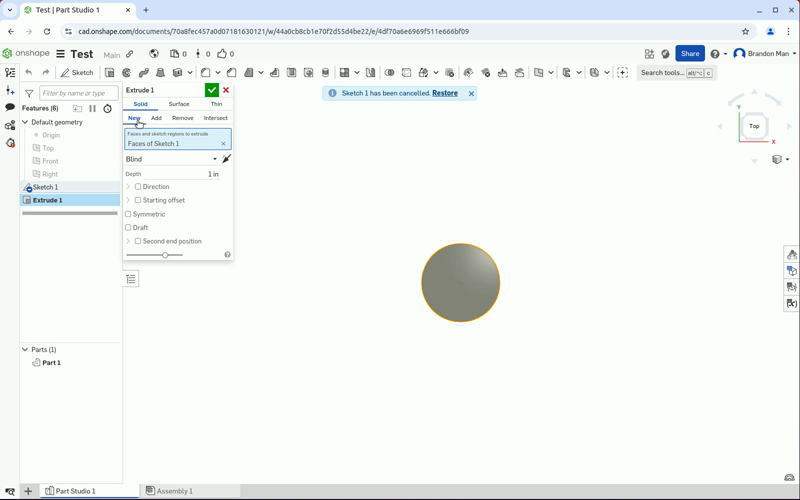
key(tab, 4)
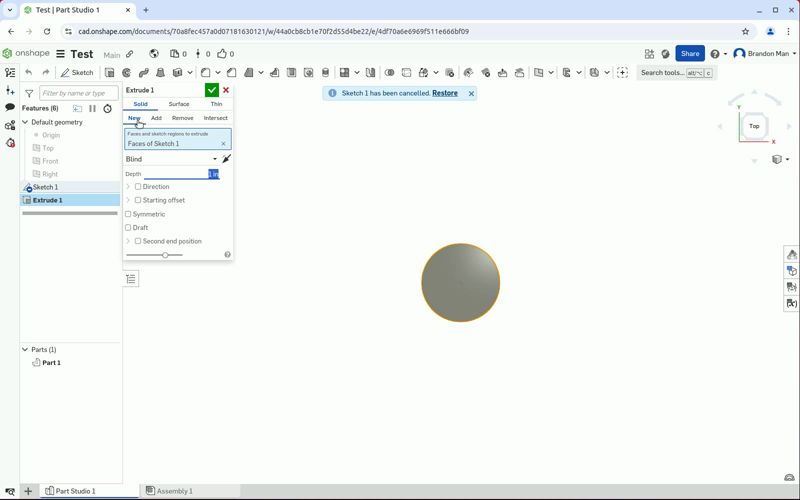
text(7.703)
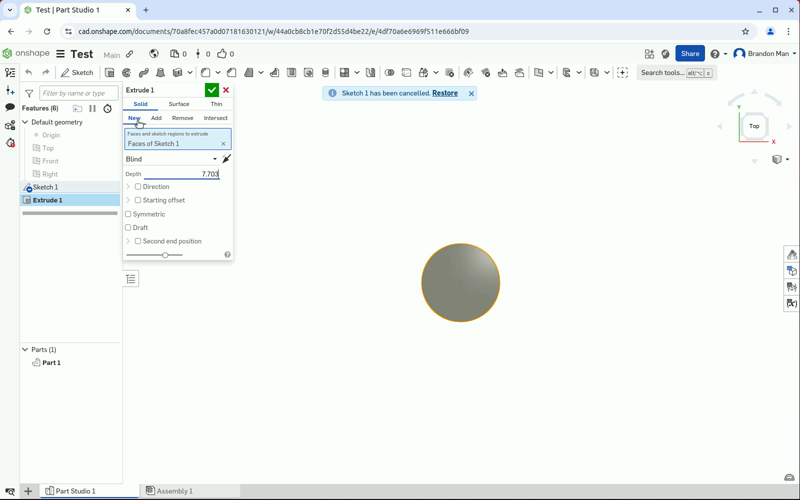
key(enter)
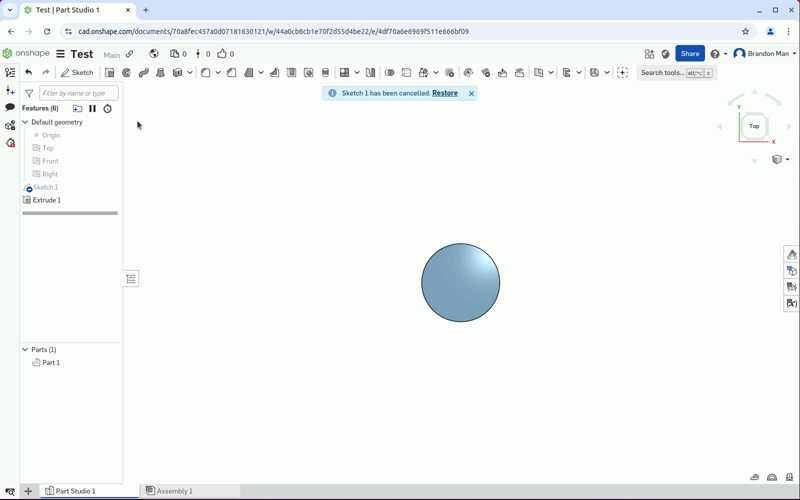
key(shift+h)
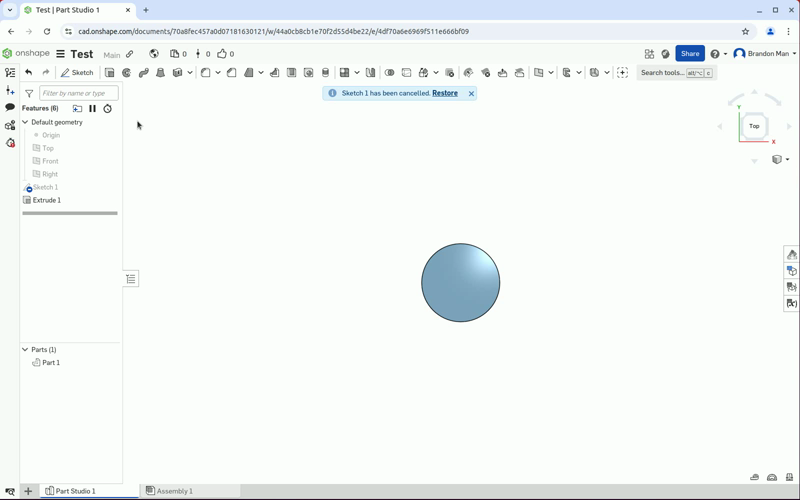
key(shift+h)
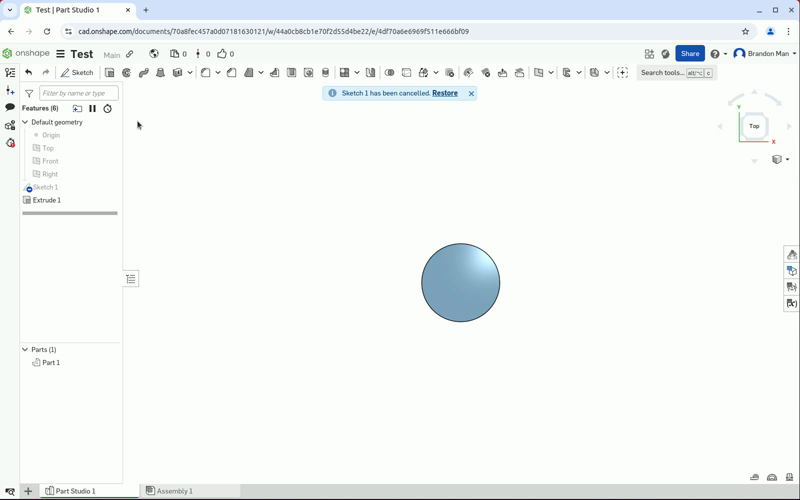
mouse_move(73, 189)
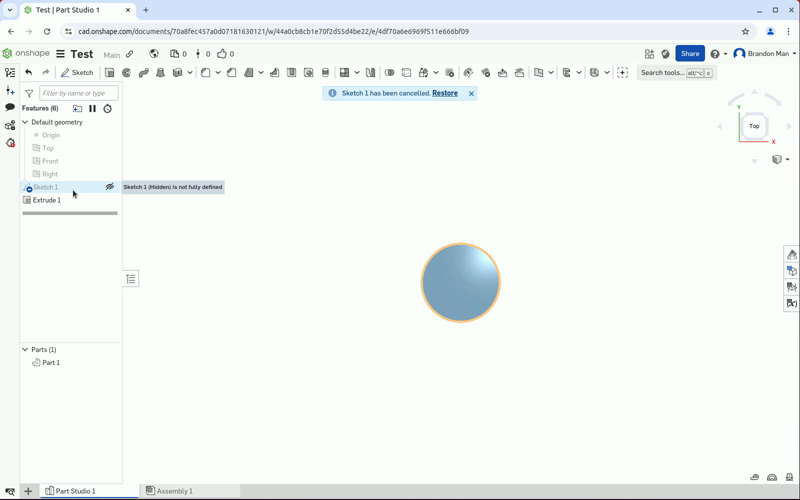
click(73, 189)
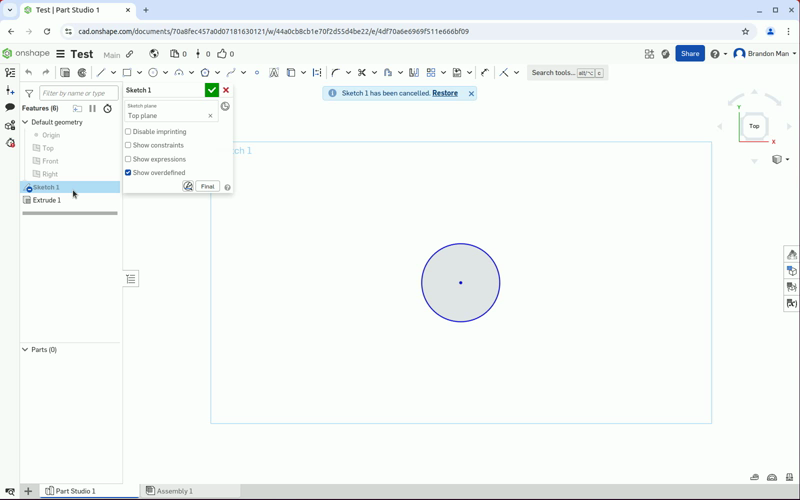
mouse_move(229, 92)
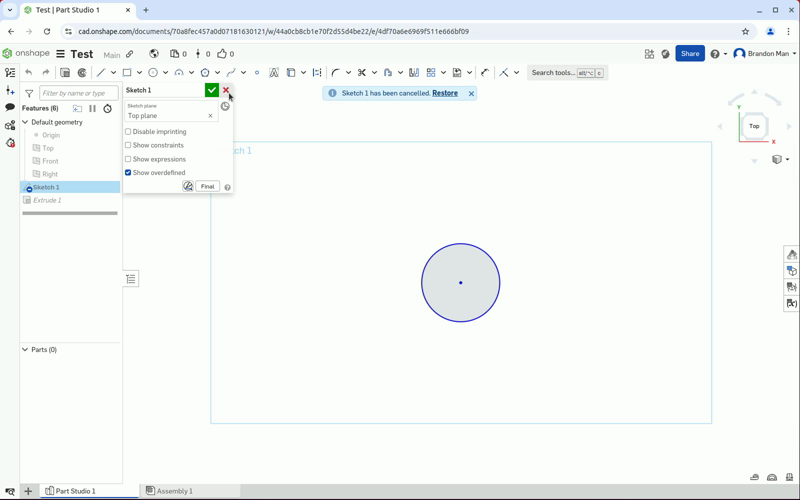
click(229, 92)
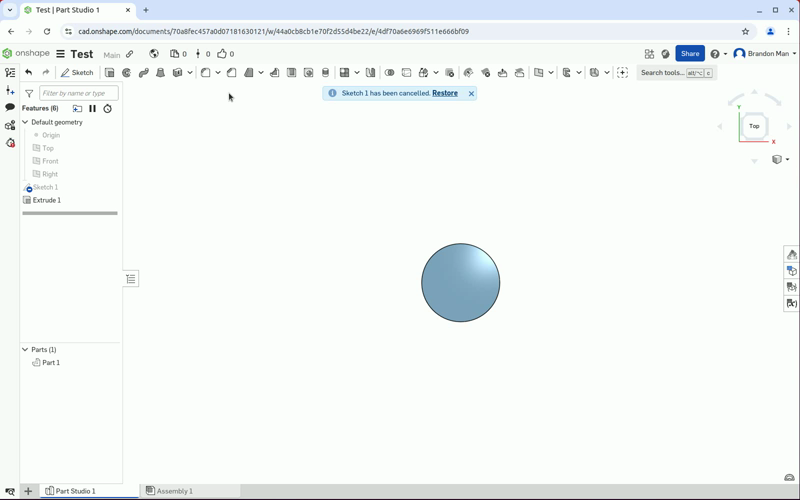
mouse_move(73, 352)
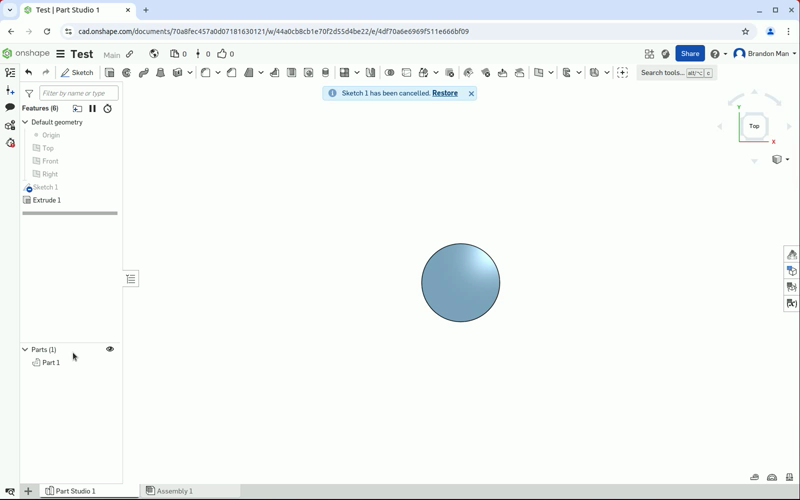
key(y)
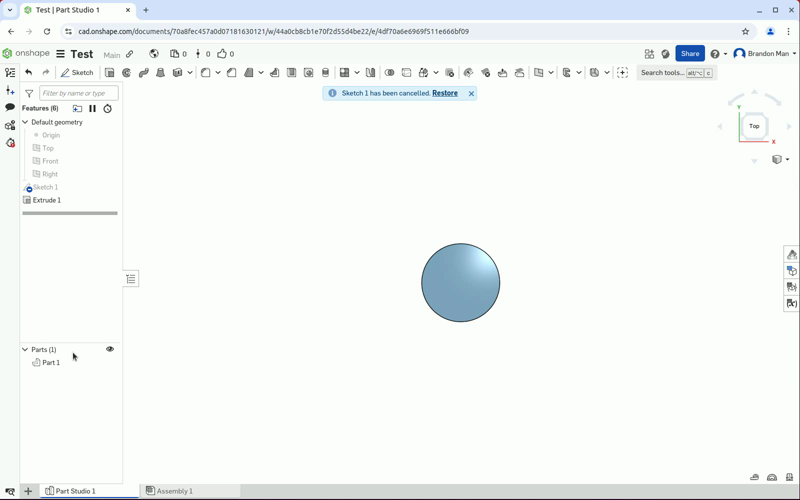
key(shift+p)
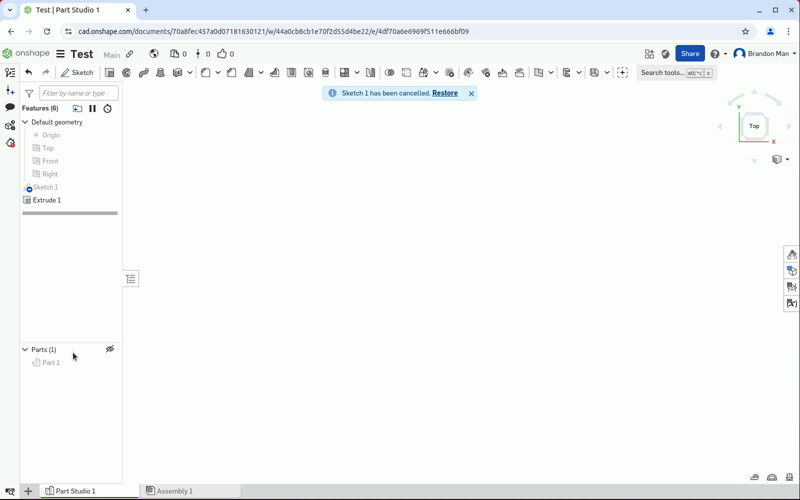
key(space)
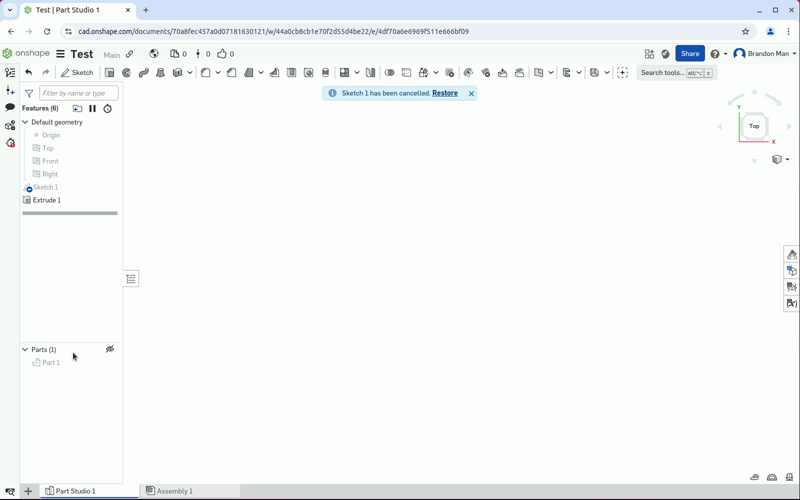
key_down(shift)
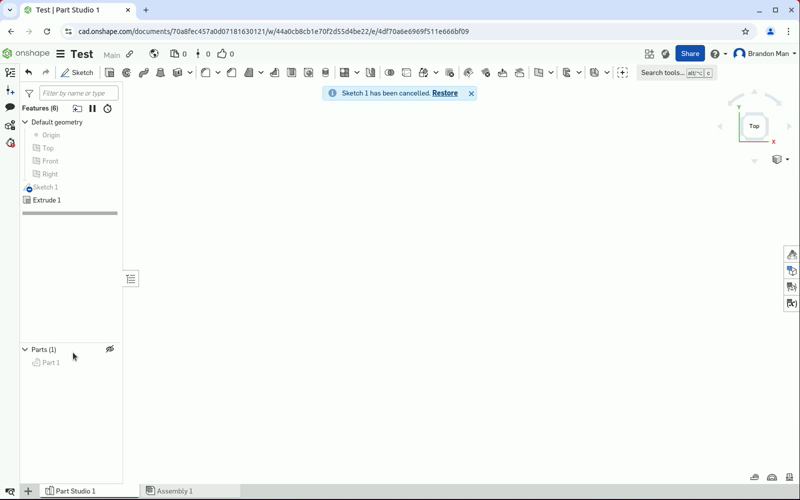
key(up)
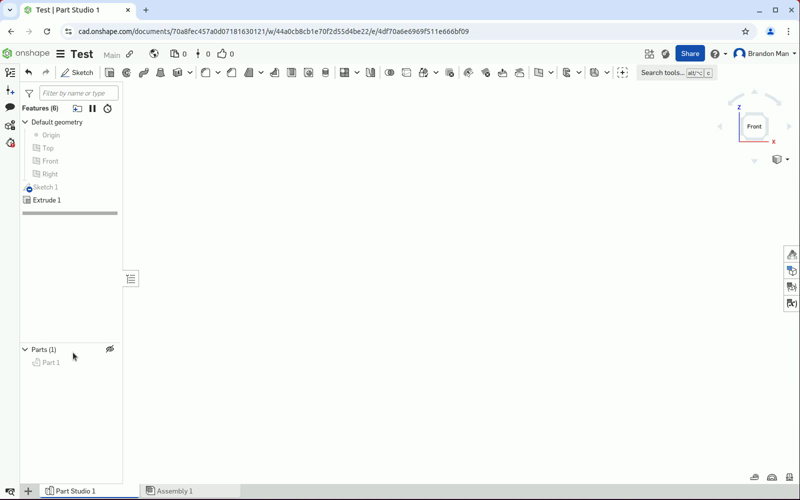
key_up(shift)
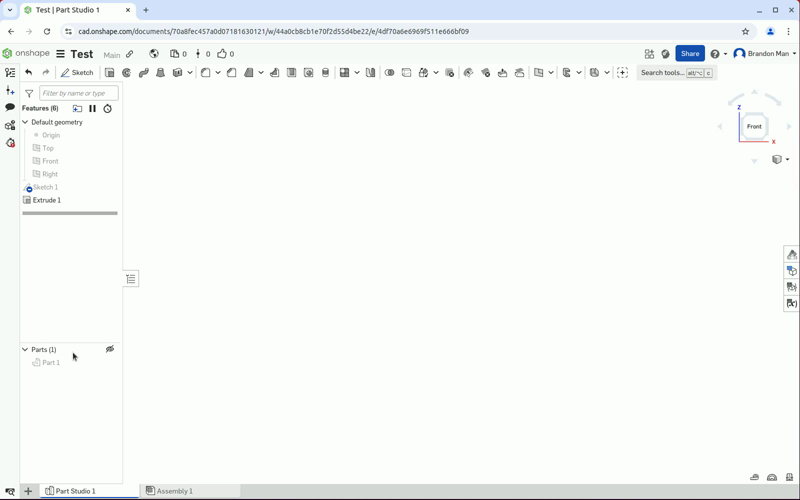
key(space)
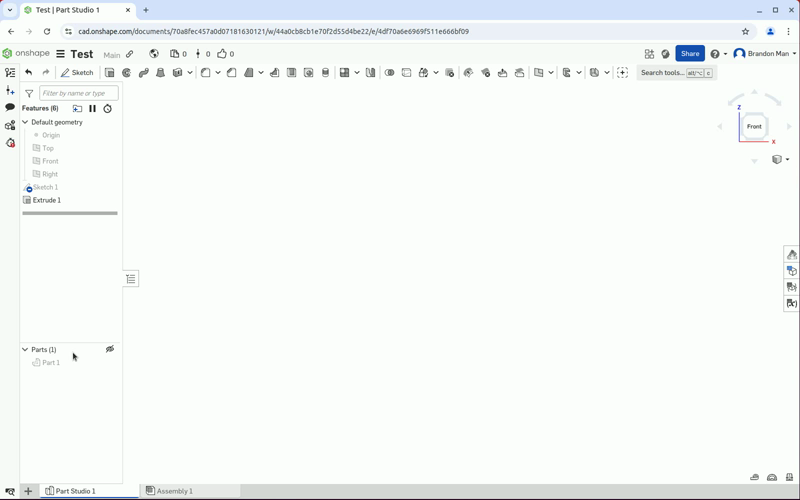
key_down(shift)
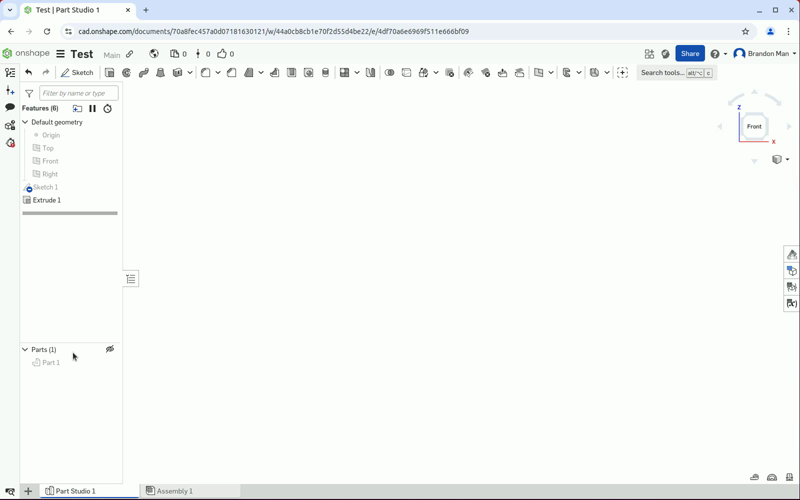
key(left)
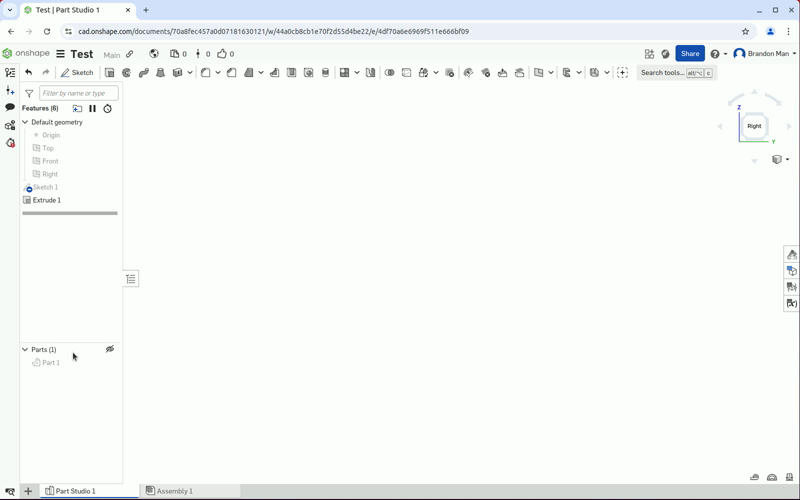
key_up(shift)
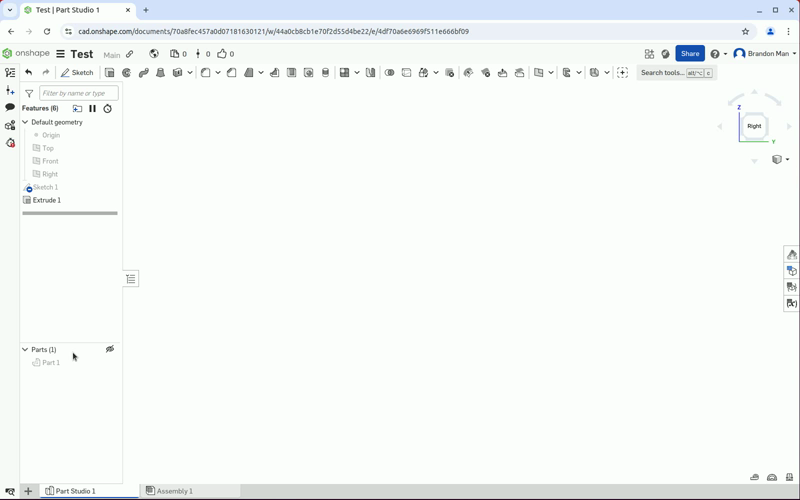
mouse_move(73, 352)
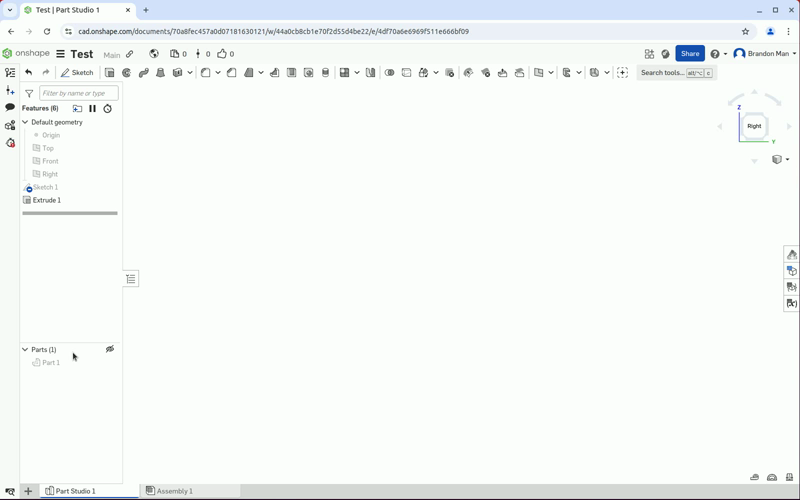
key(shift+y)
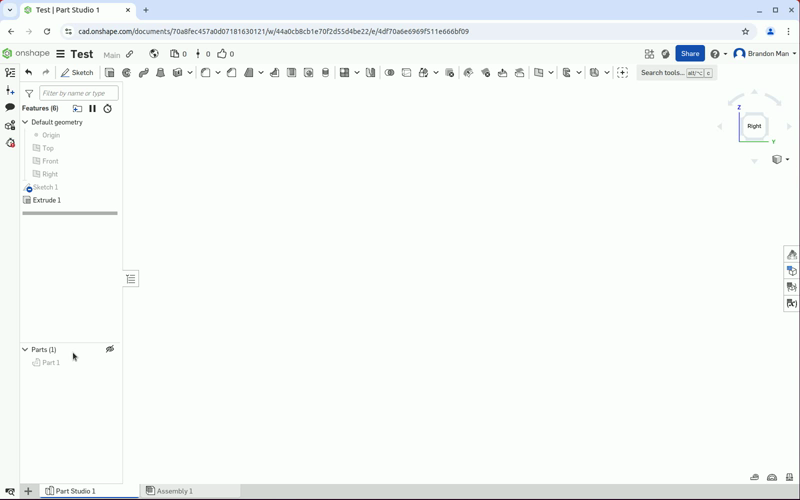
key(shift+s)
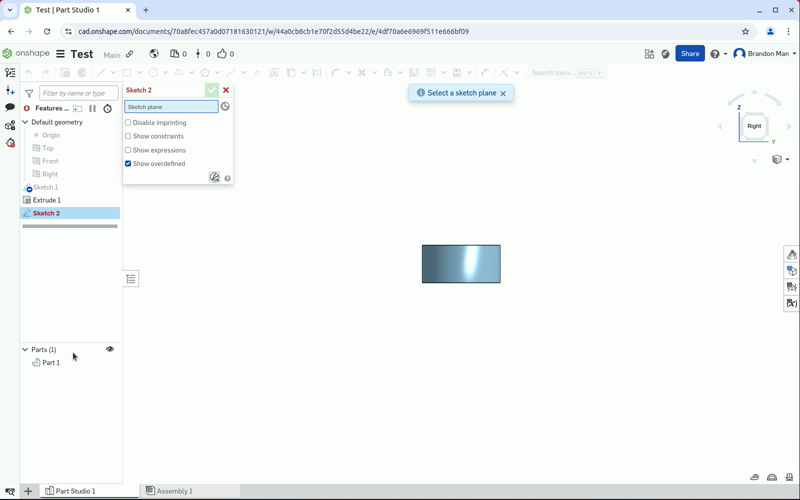
mouse_move(73, 176)
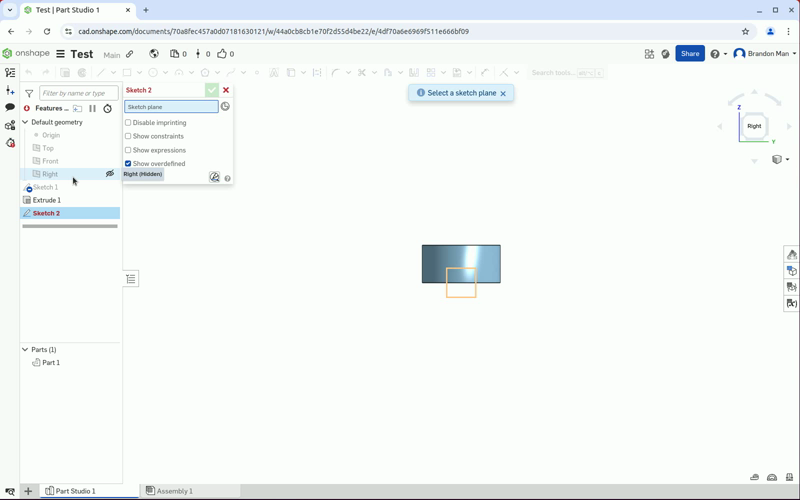
click(73, 176)
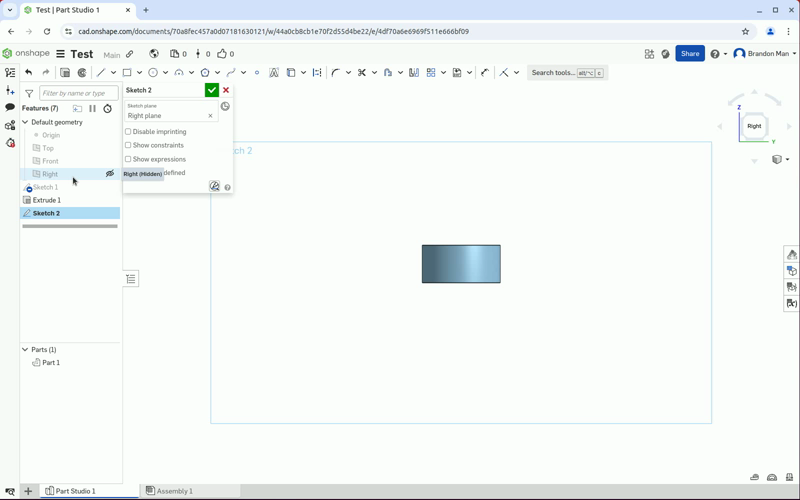
mouse_move(73, 352)
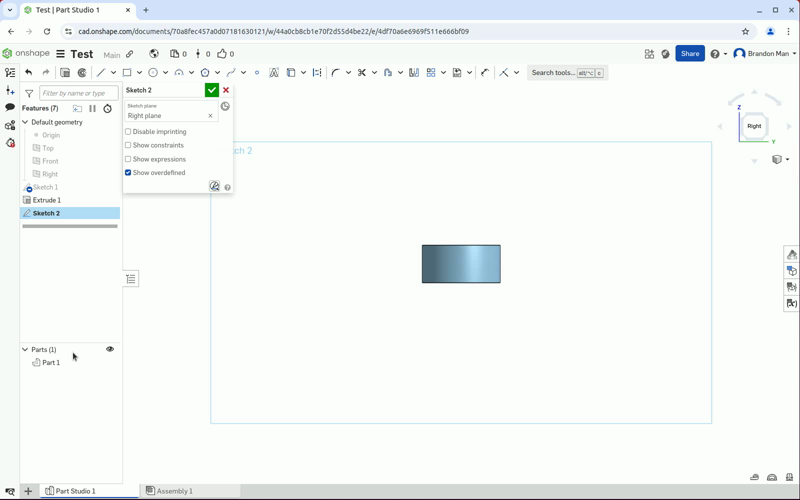
key(y)
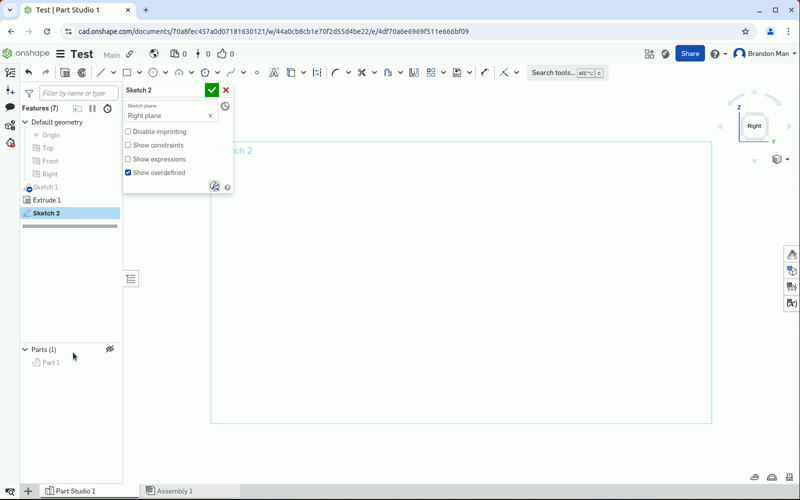
key(c)
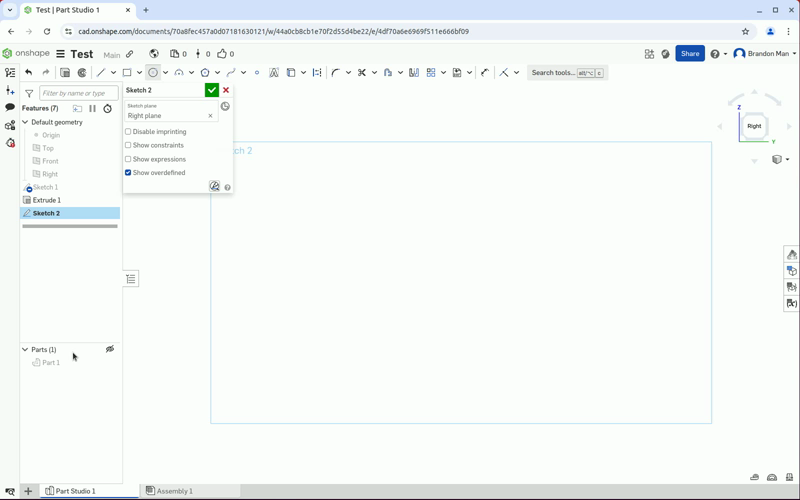
key_down(shift)
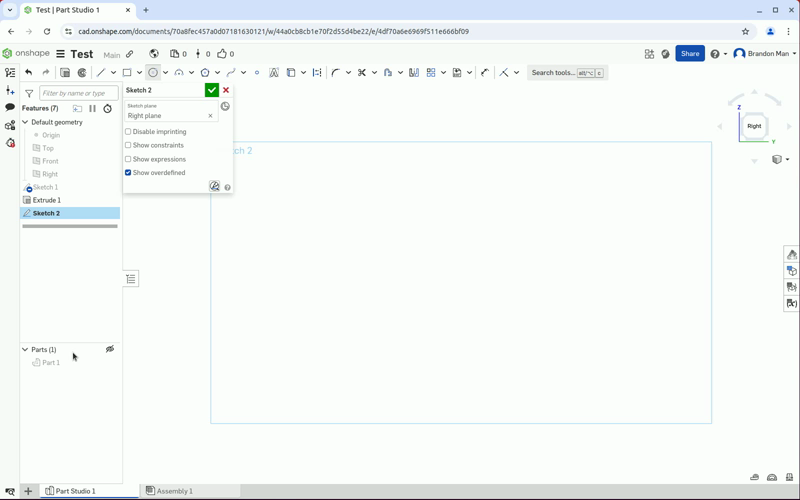
mouse_move(502, 298)
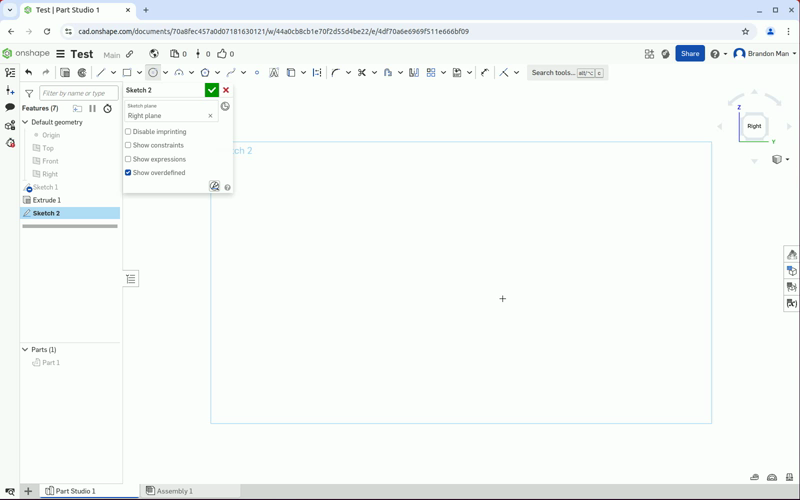
click(502, 298)
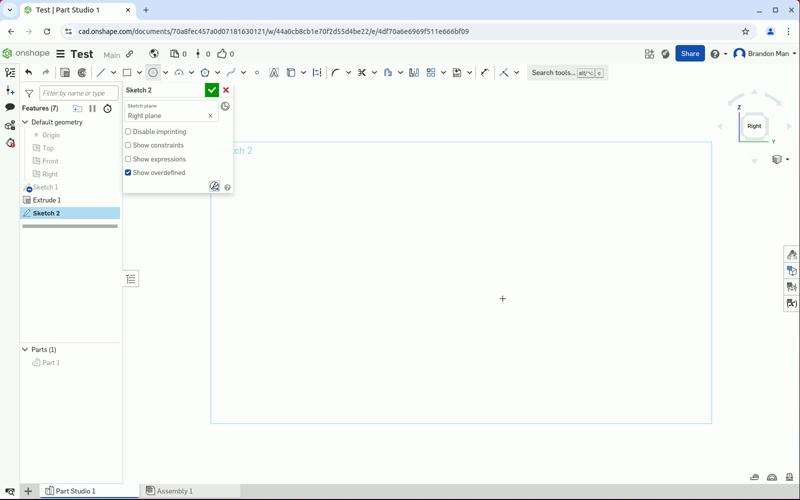
key_up(shift)
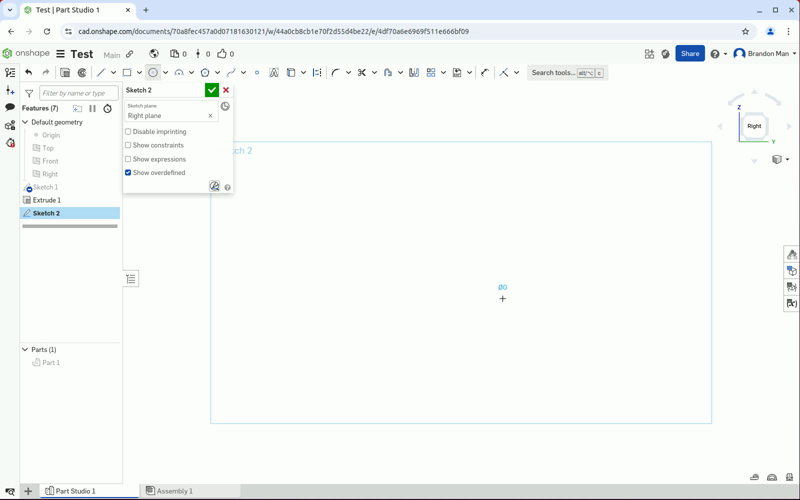
mouse_move(528, 298)
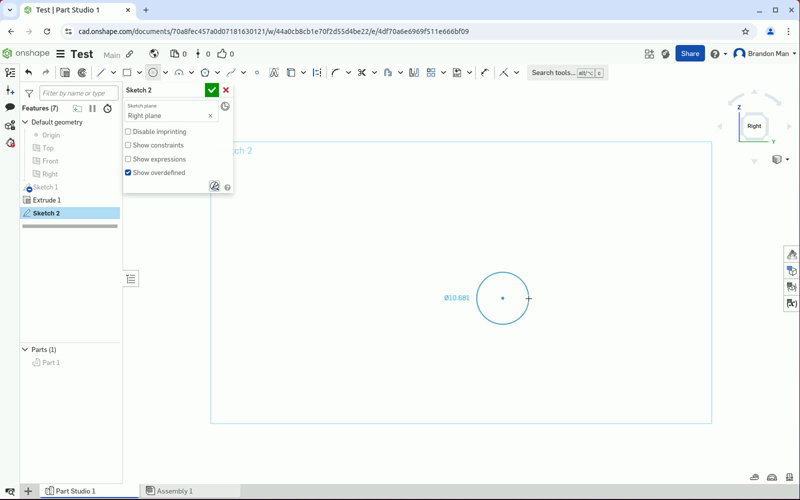
click(528, 298)
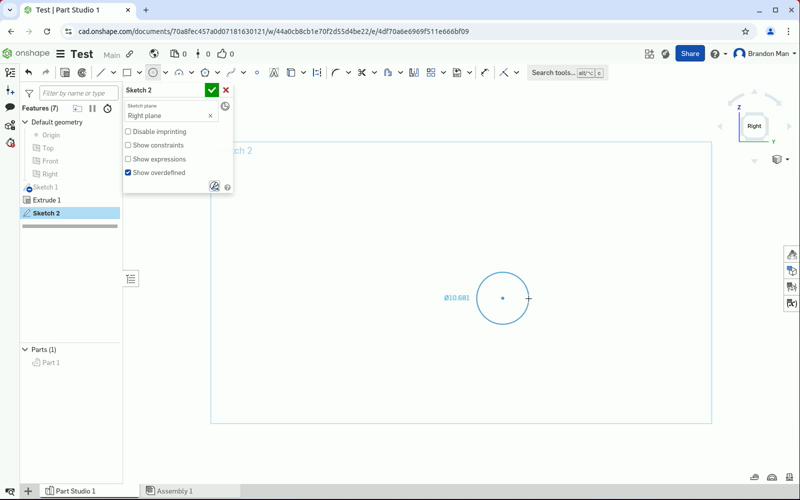
key(esc)
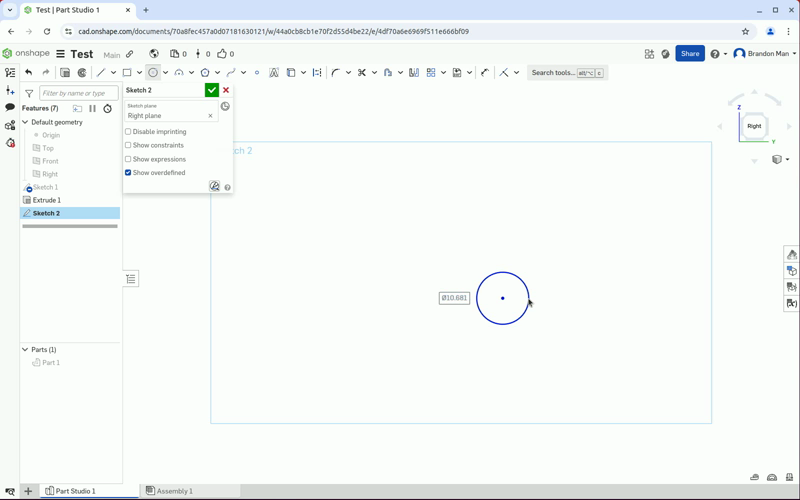
mouse_move(507, 302)
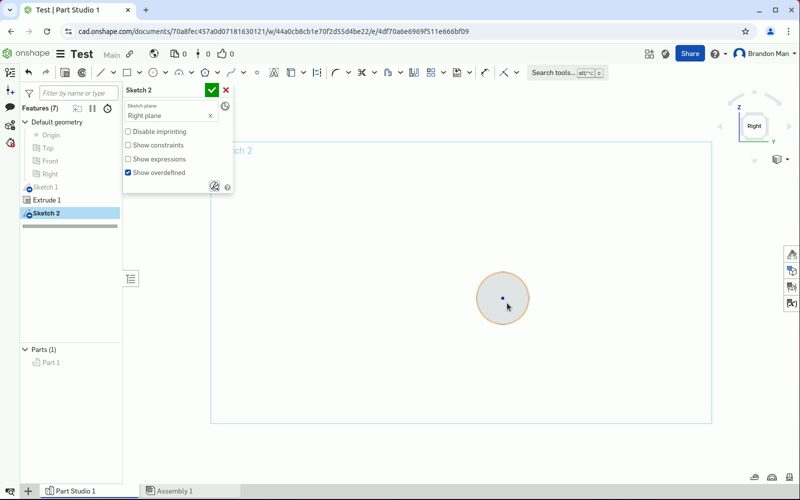
click(507, 302)
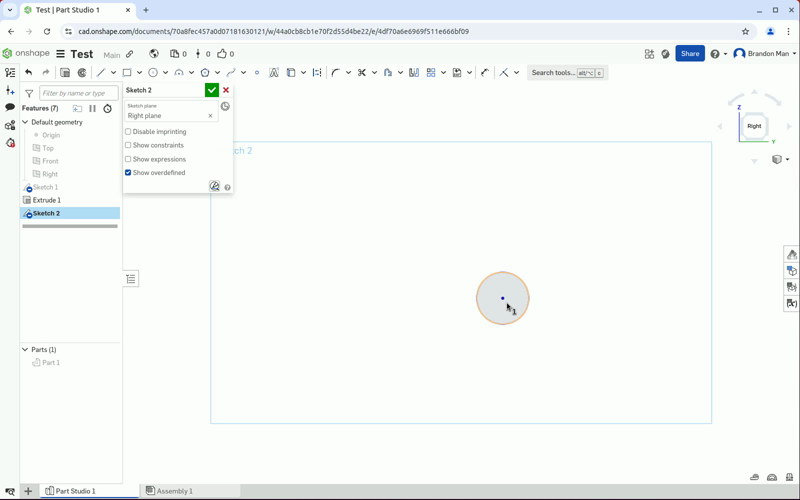
mouse_move(73, 352)
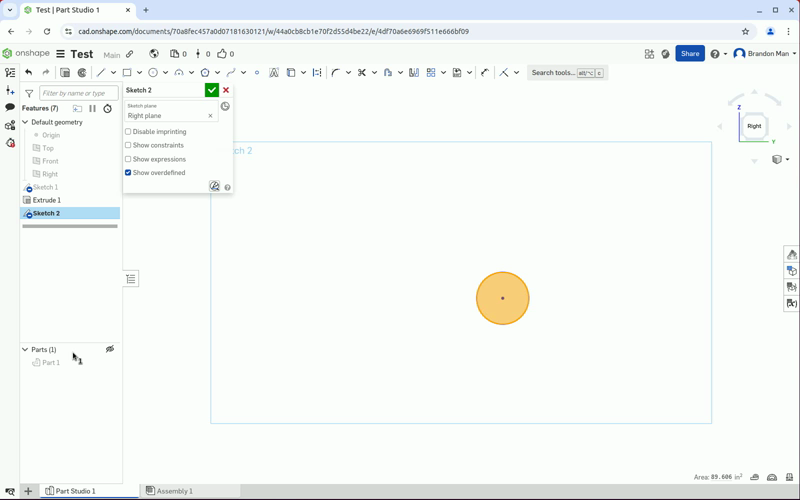
key(shift+y)
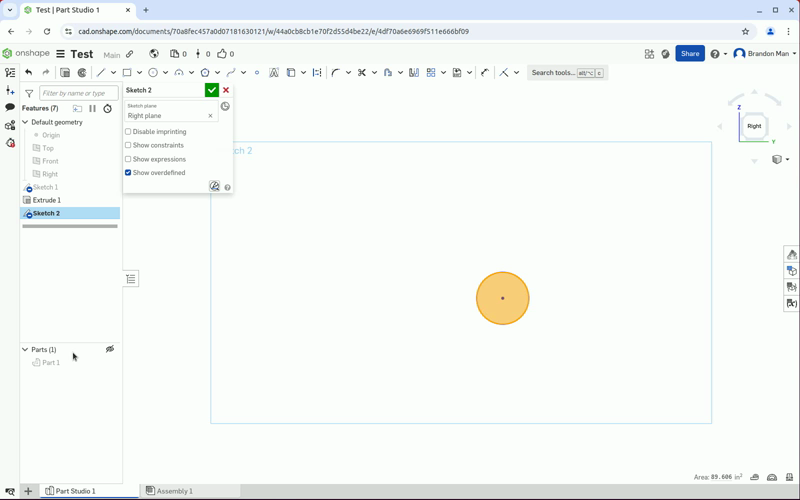
key(shift+e)
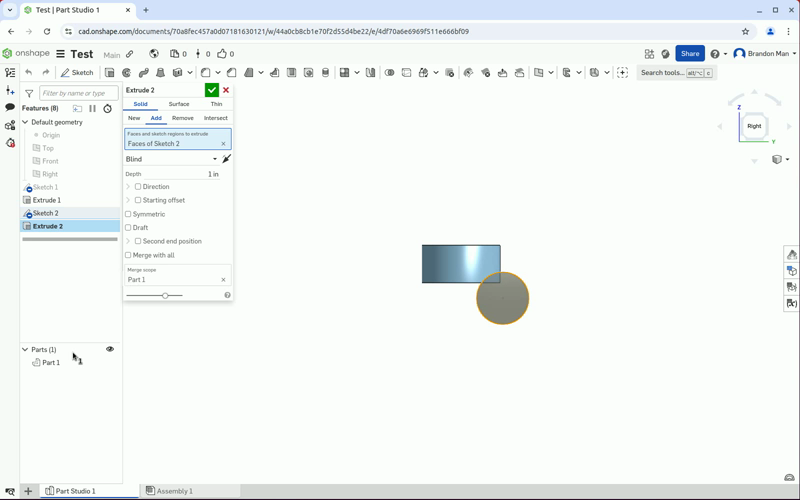
mouse_move(143, 106)
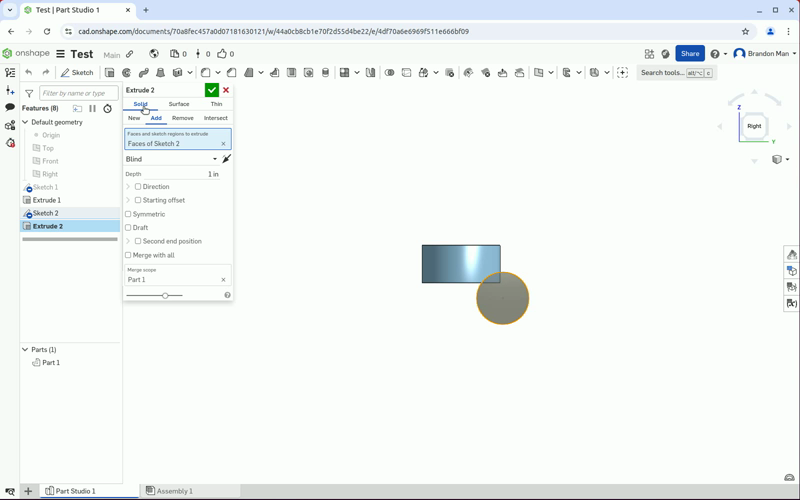
click(143, 106)
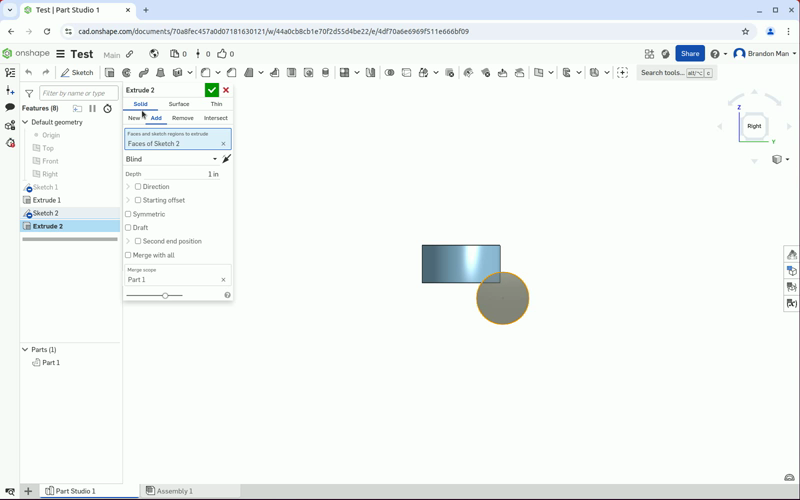
mouse_move(137, 120)
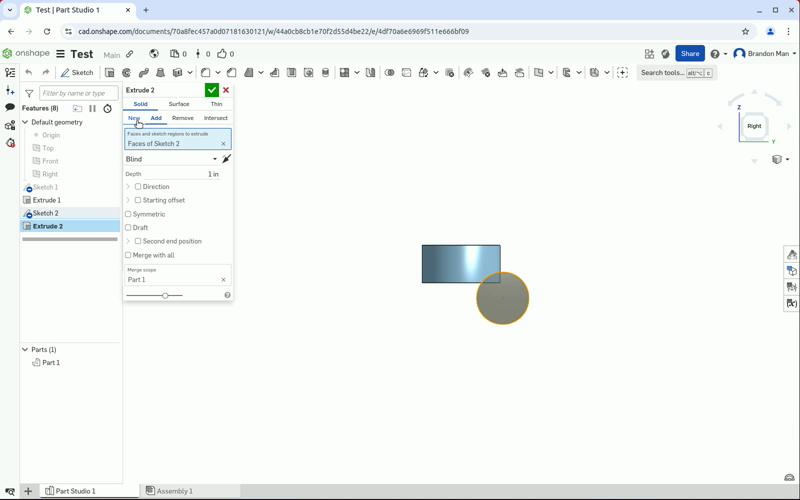
click(137, 120)
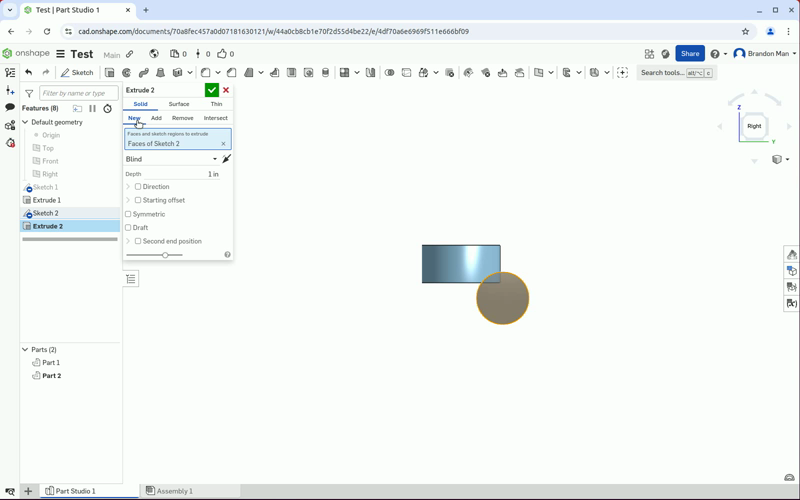
key(tab, 4)
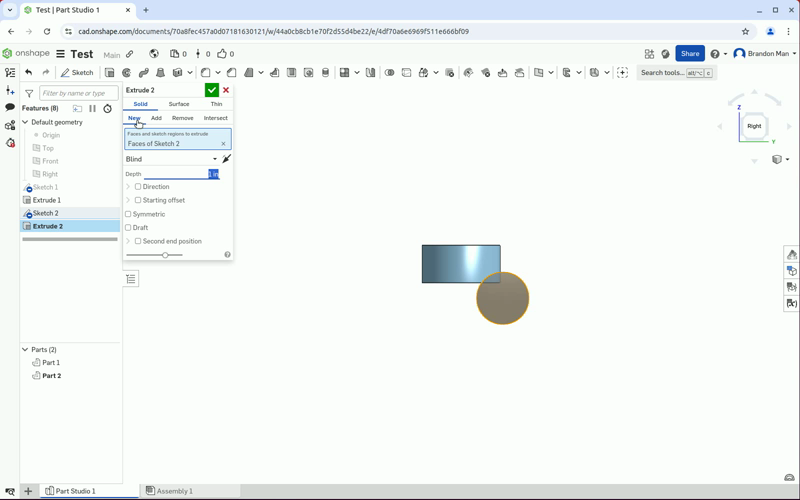
text(23.108)
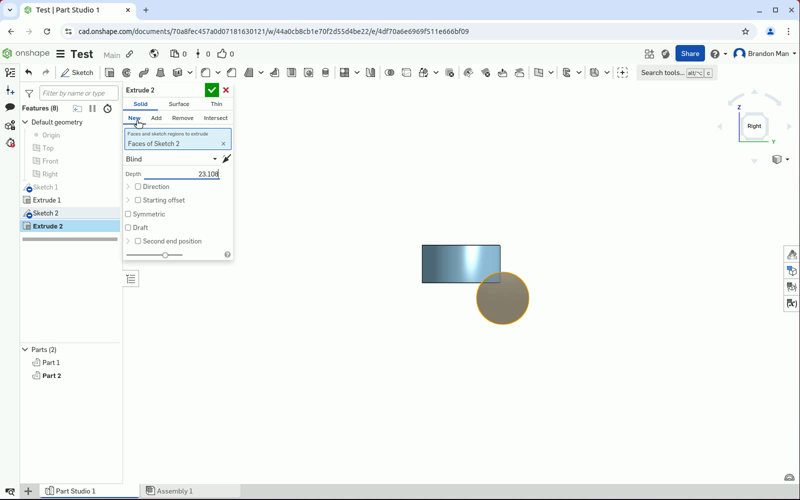
key(enter)
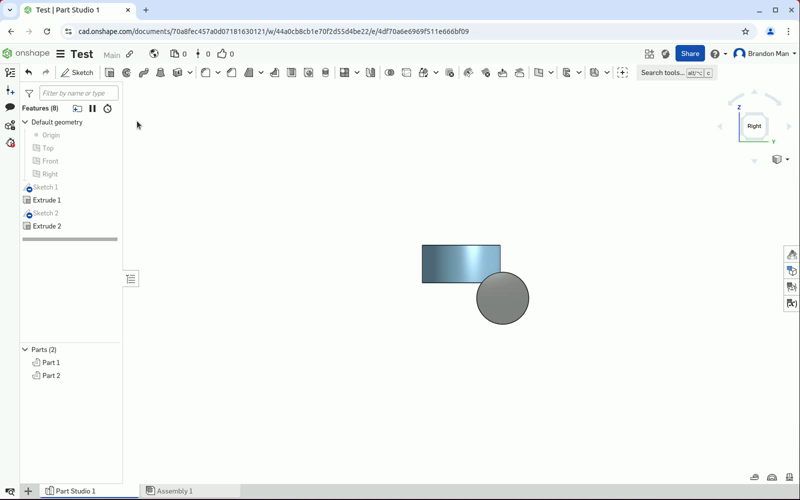
key(shift+h)
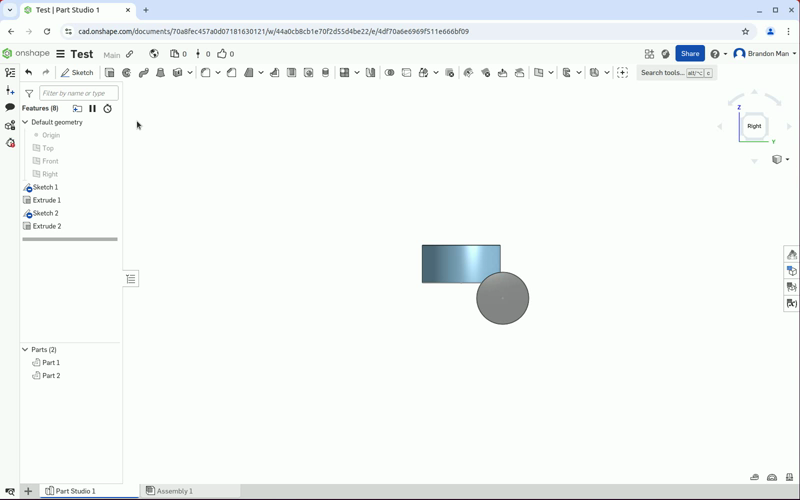
key(shift+h)
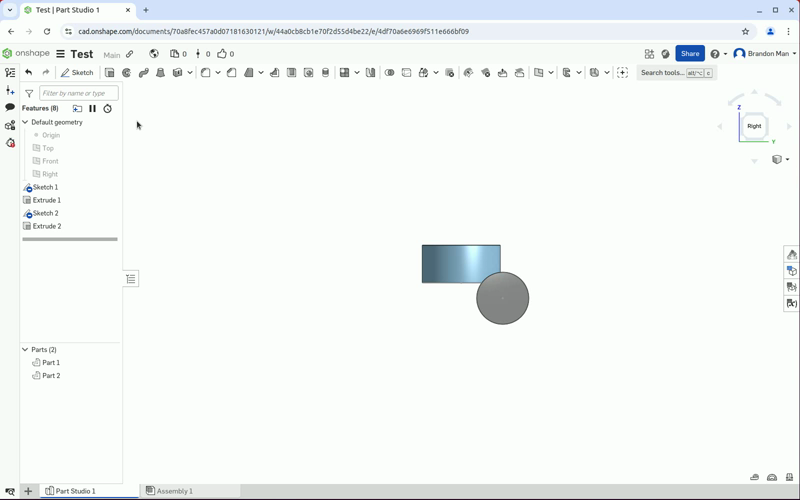
key(shift+7)
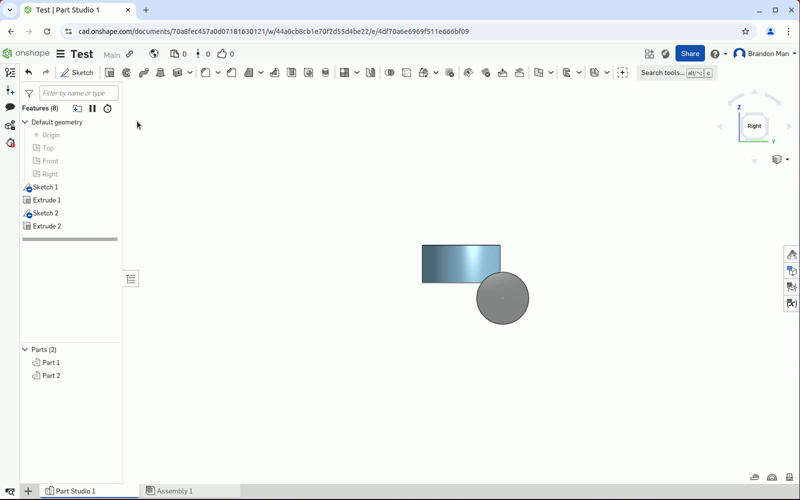
key(right, 2)
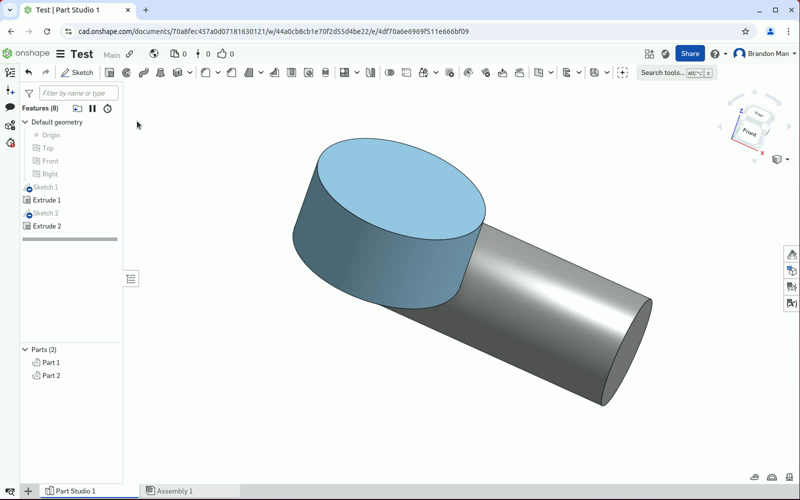
key(down, 2)
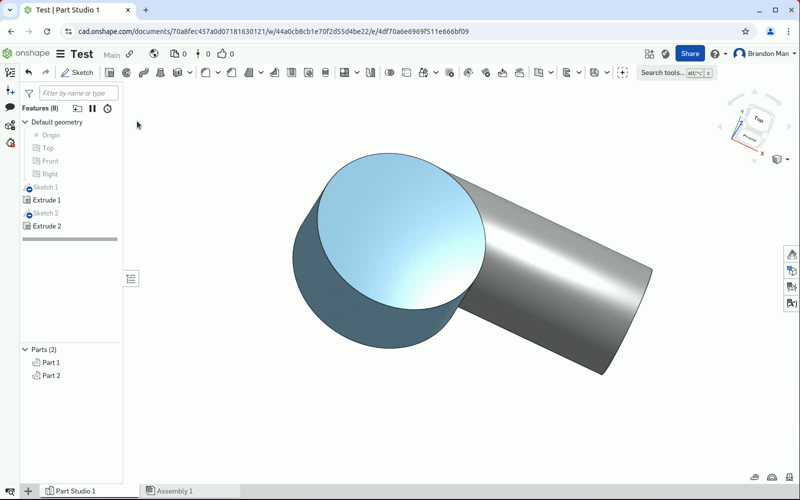
key(up, 2)
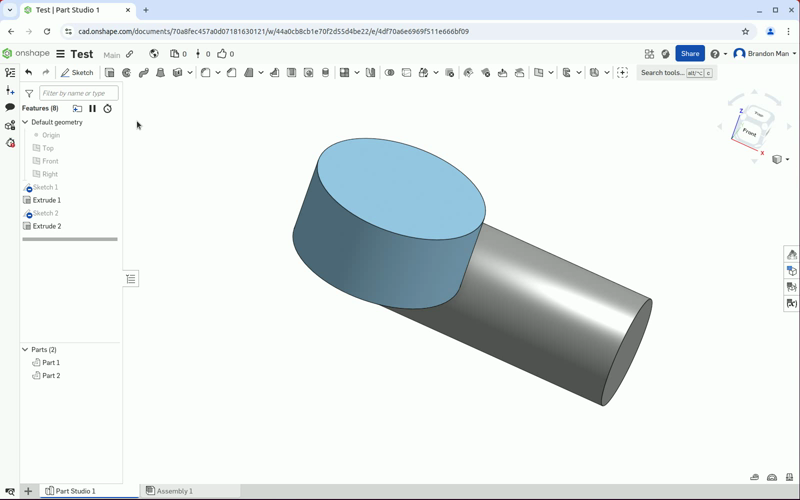
key(left, 2)
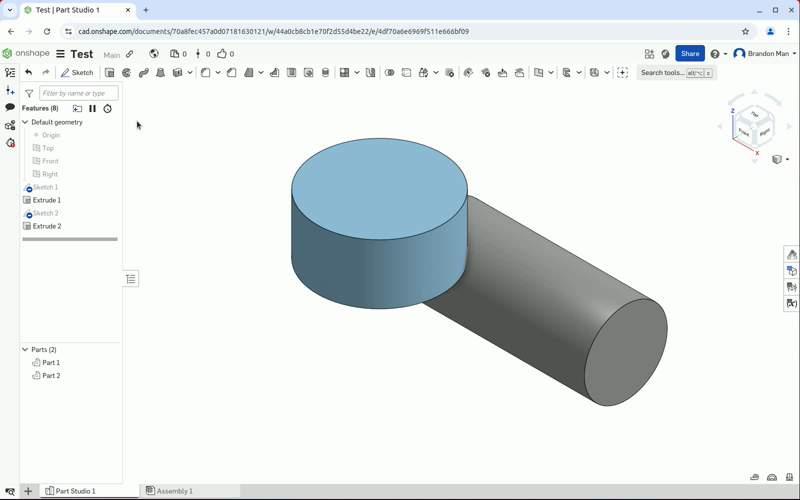
mouse_move(73, 189)
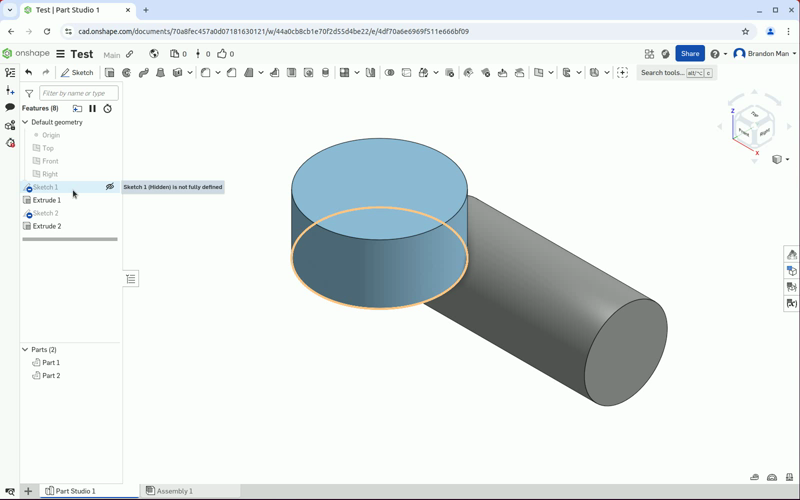
click(73, 189)